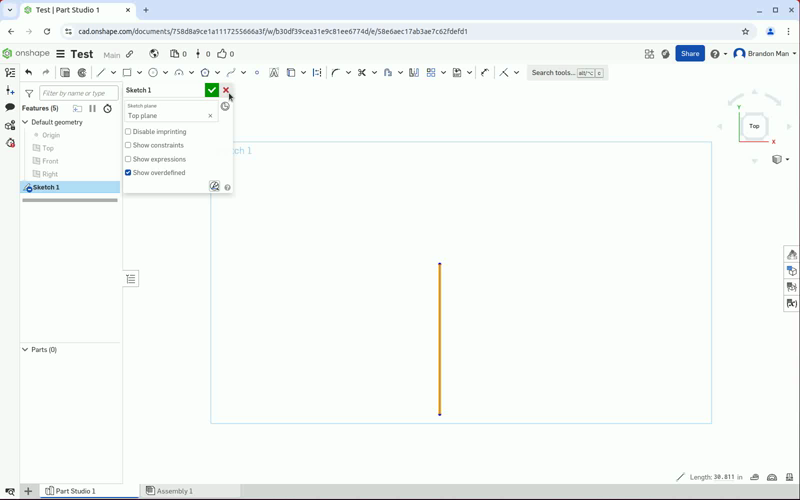
key(shift+h)
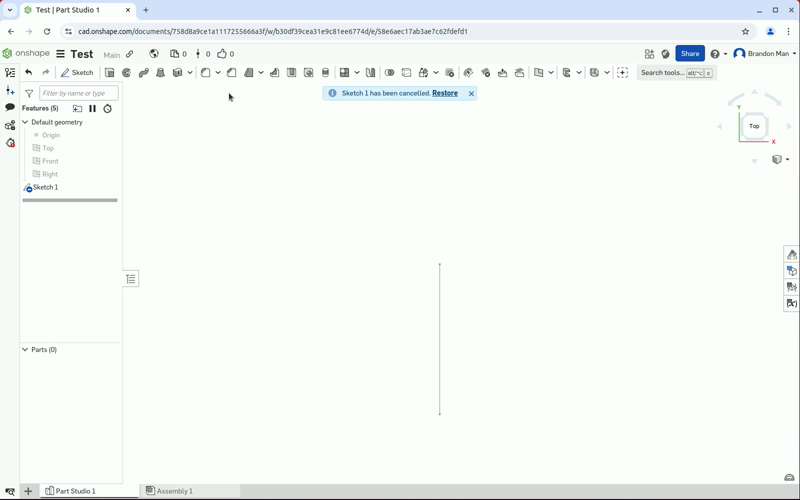
mouse_move(73, 352)
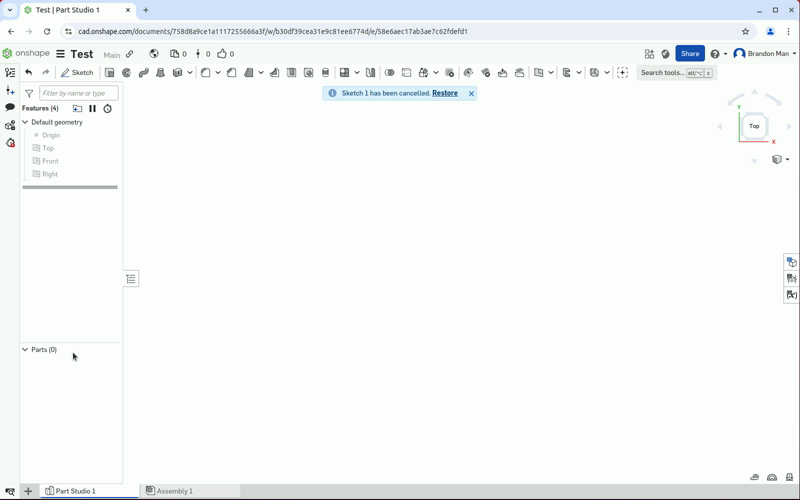
key(y)
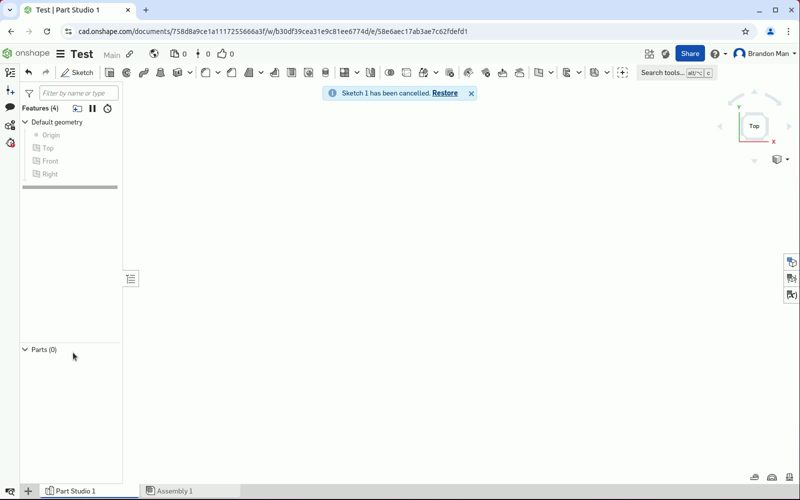
key(shift+p)
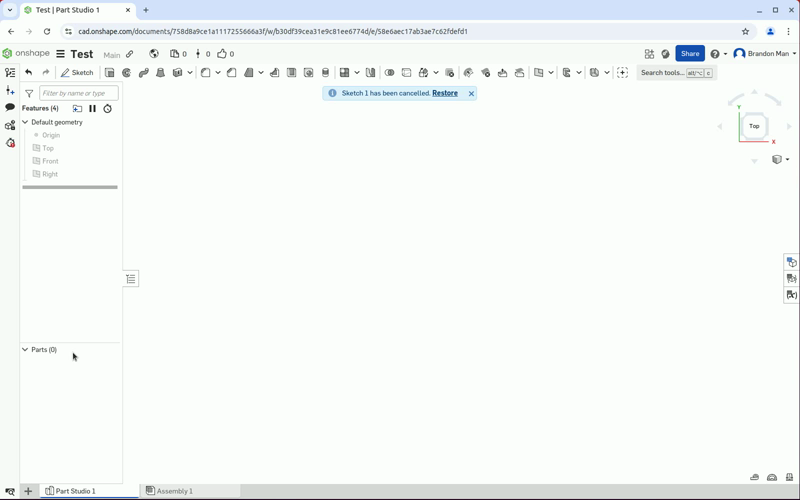
key(space)
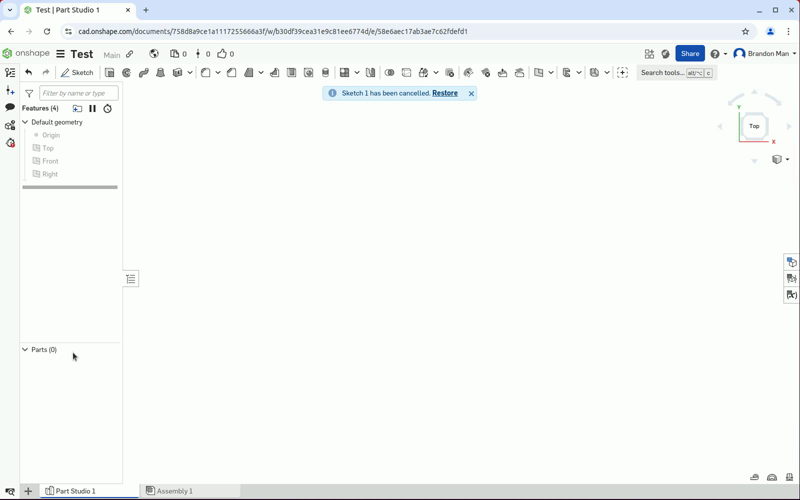
key_down(shift)
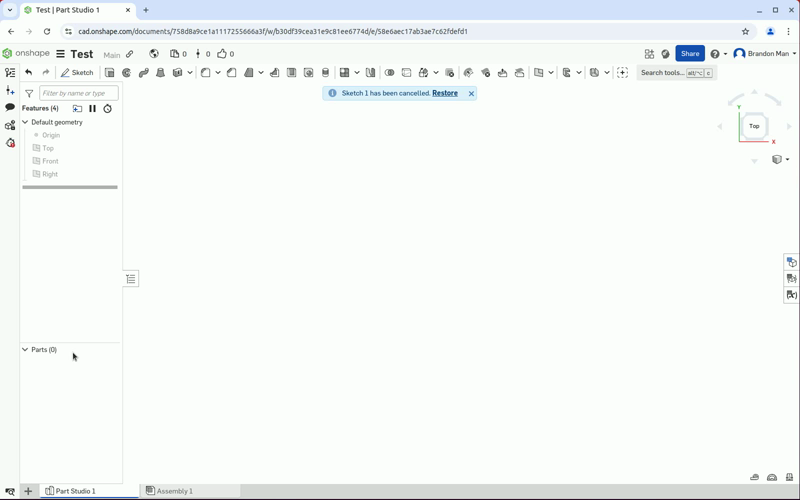
key(up)
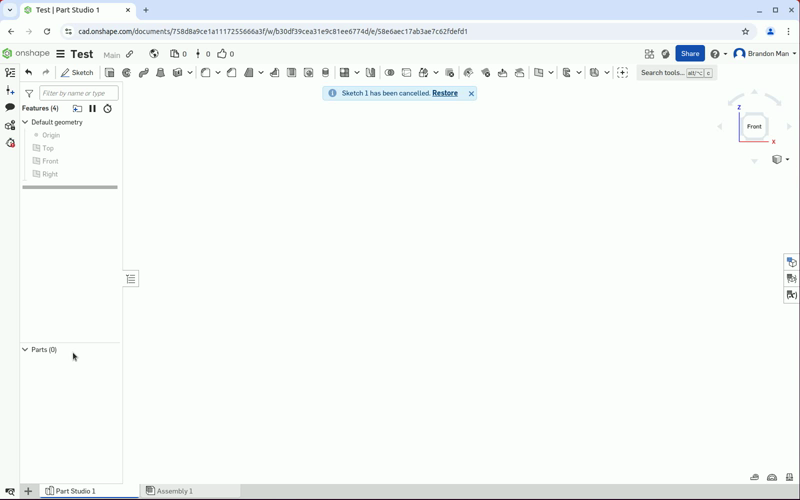
key_up(shift)
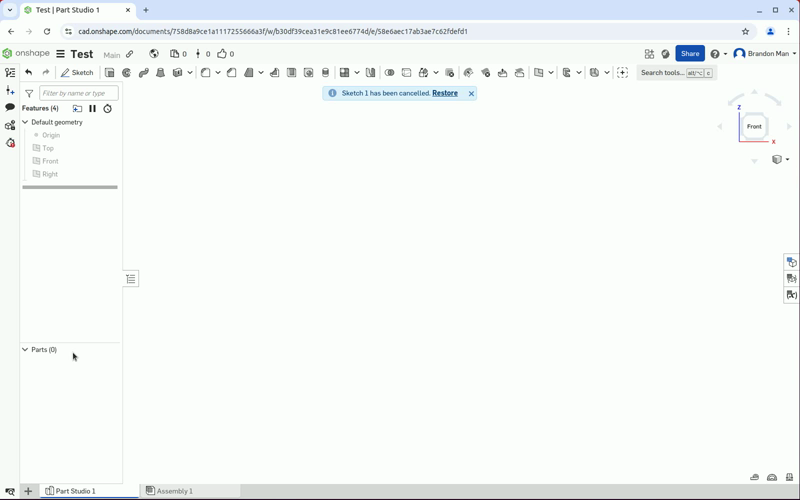
mouse_move(73, 352)
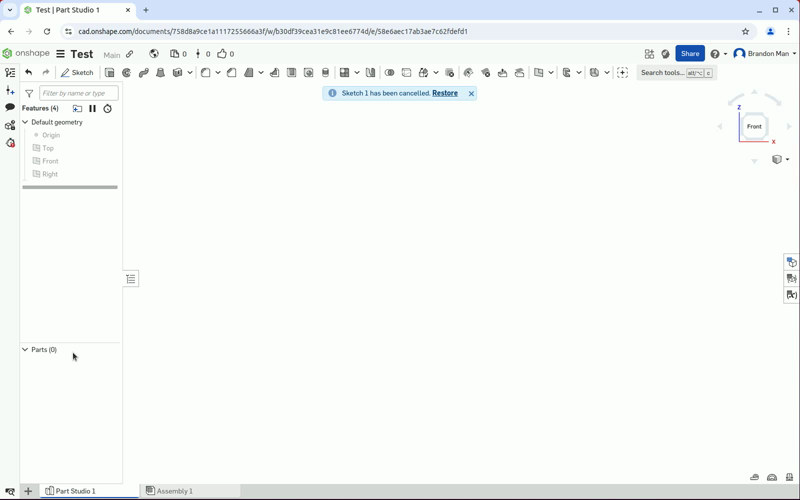
key(shift+y)
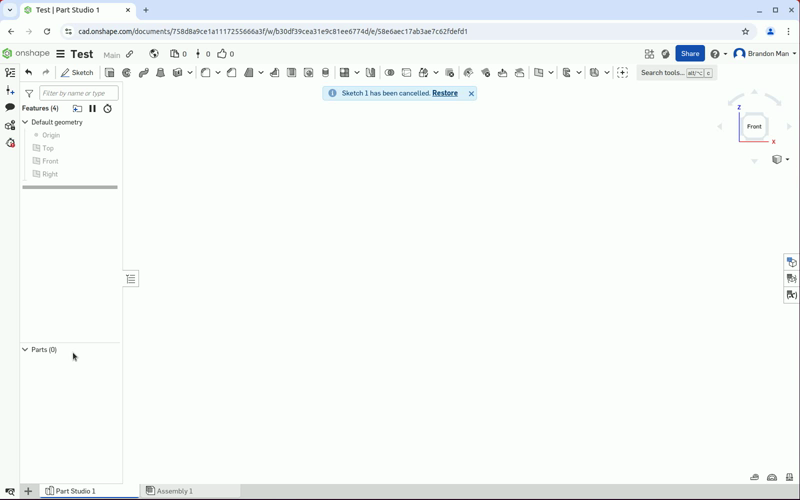
key(shift+s)
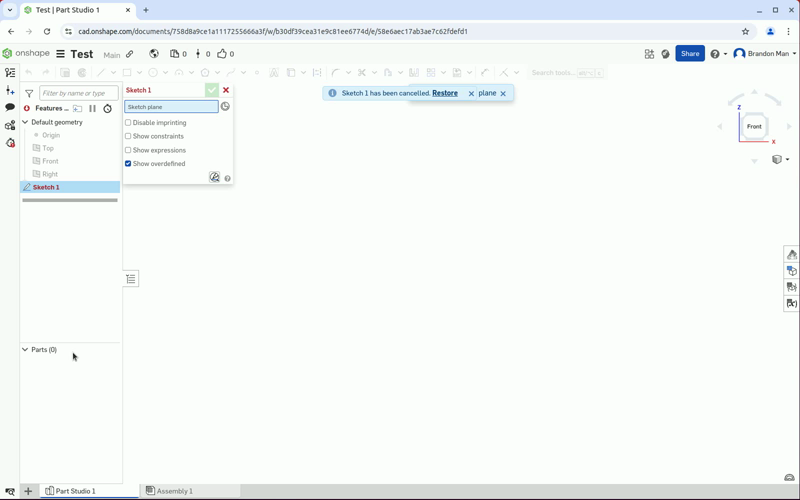
mouse_move(73, 163)
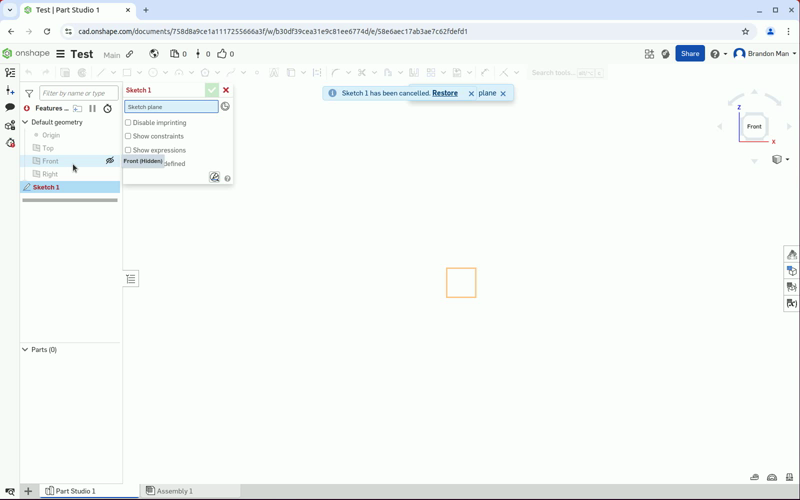
click(73, 163)
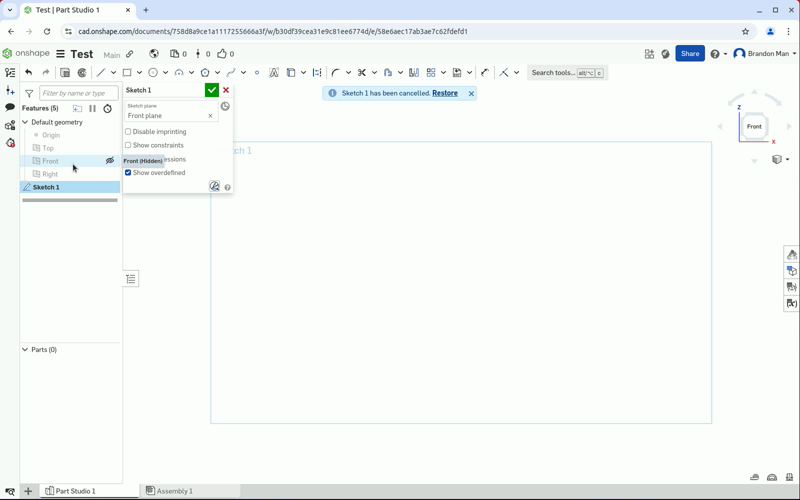
mouse_move(73, 352)
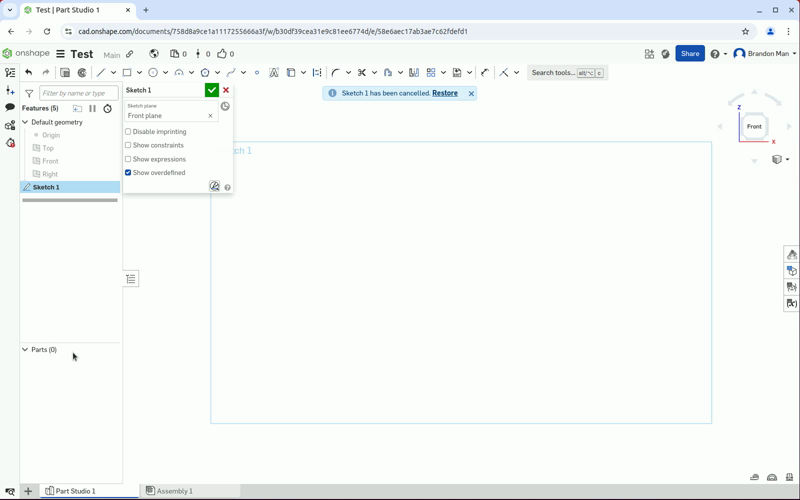
key(y)
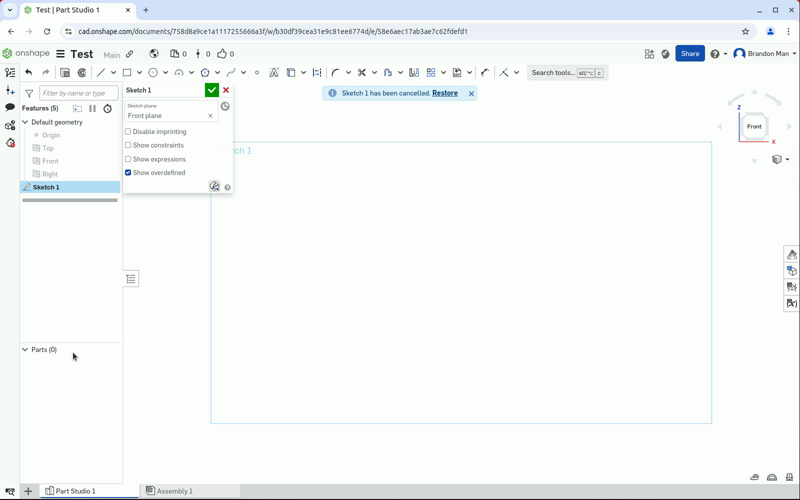
key(c)
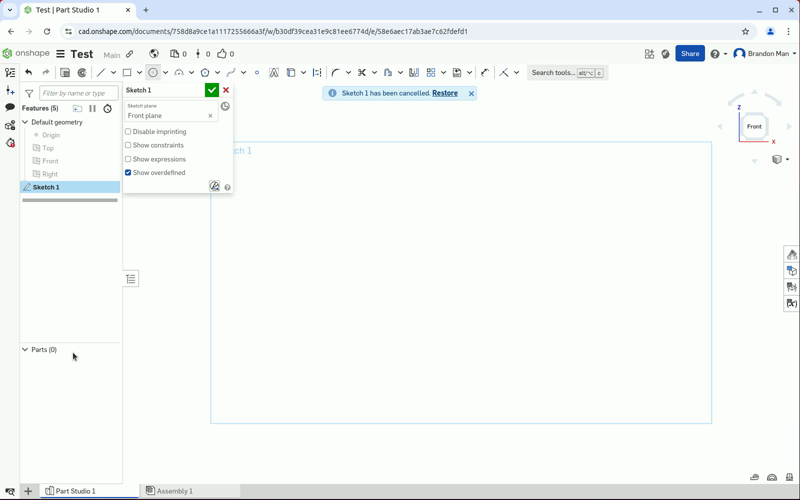
key_down(shift)
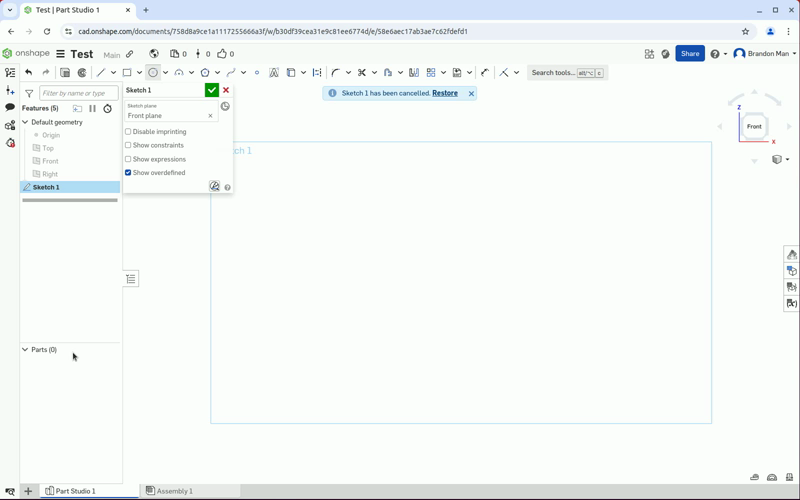
mouse_move(461, 282)
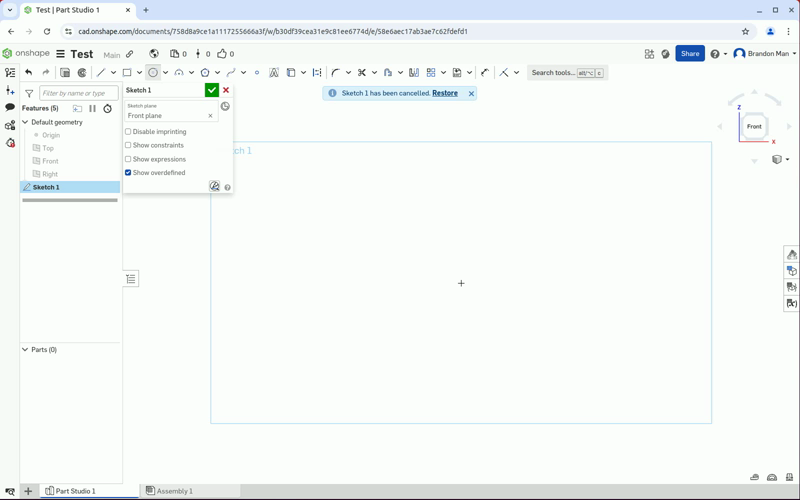
click(461, 282)
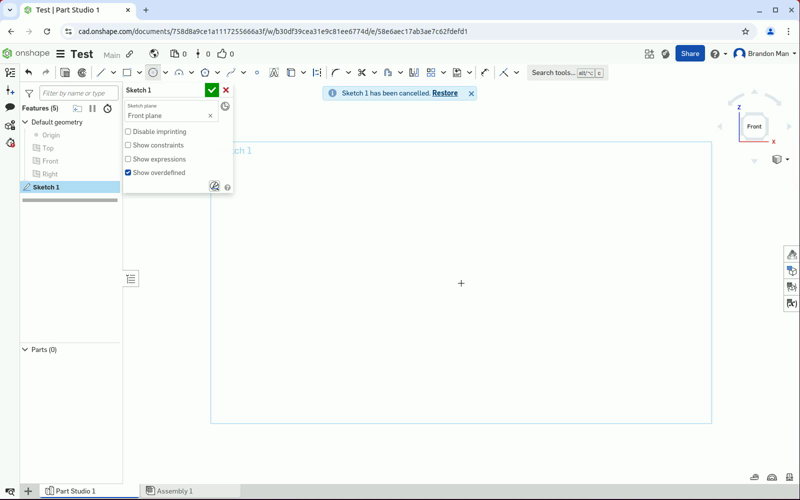
key_up(shift)
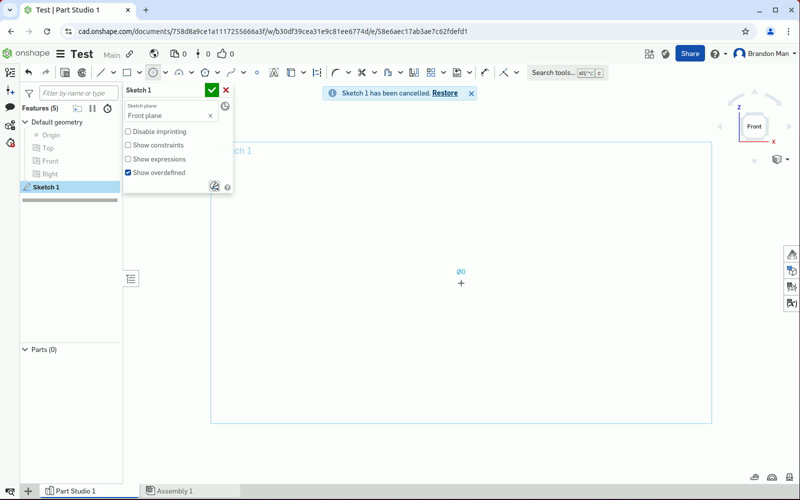
mouse_move(499, 282)
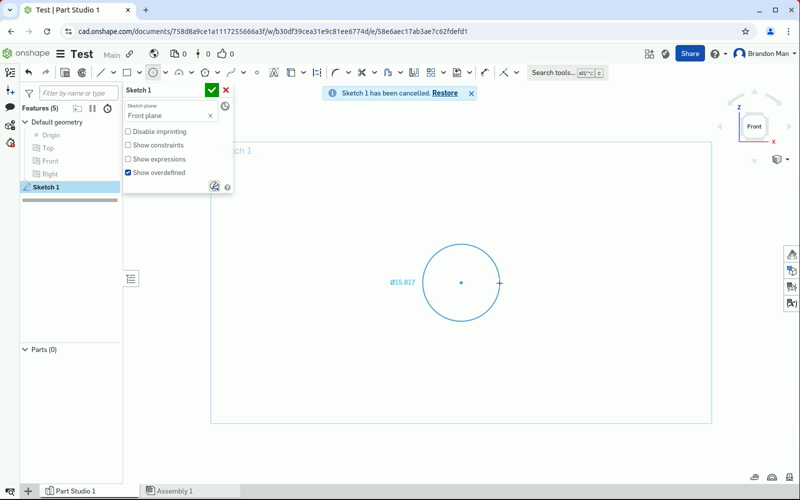
click(499, 282)
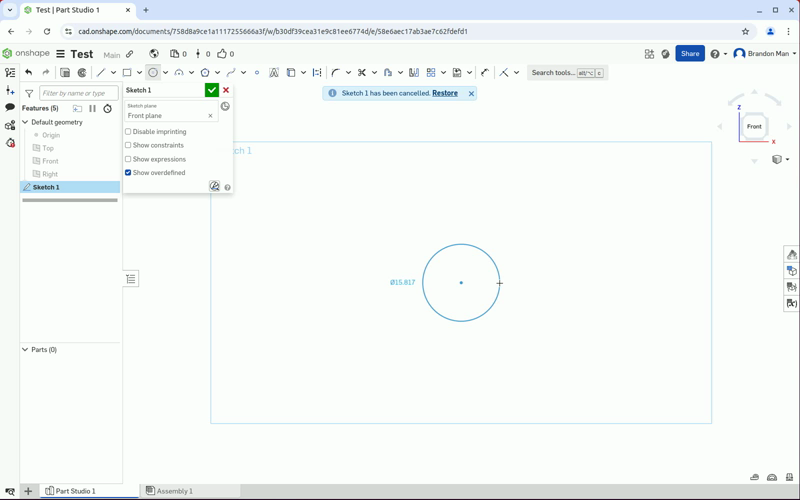
key(esc)
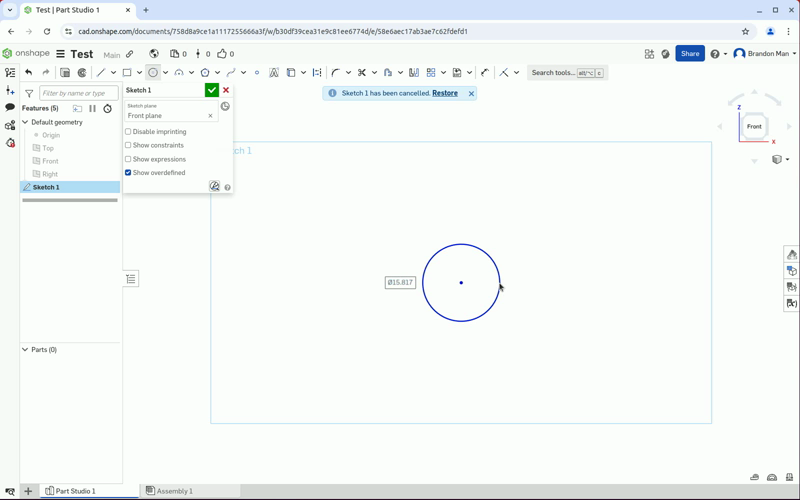
mouse_move(492, 291)
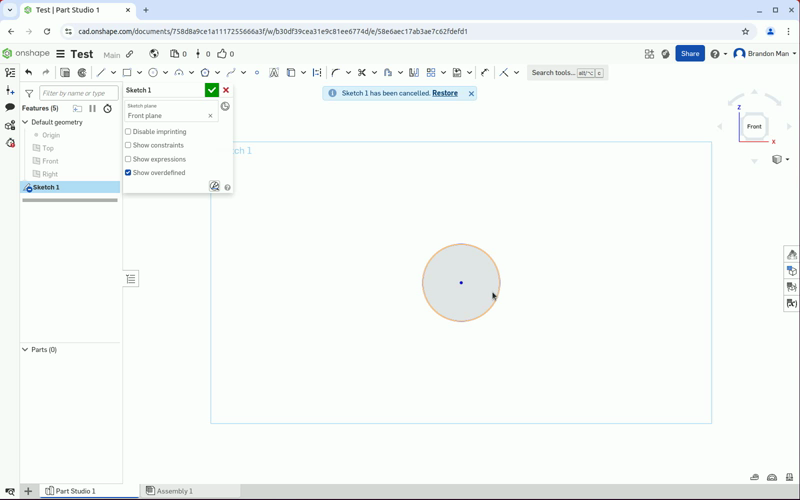
click(492, 291)
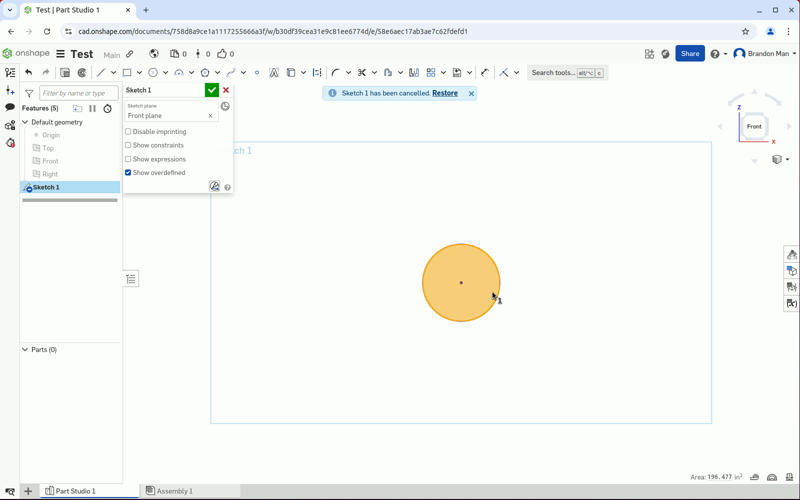
mouse_move(73, 352)
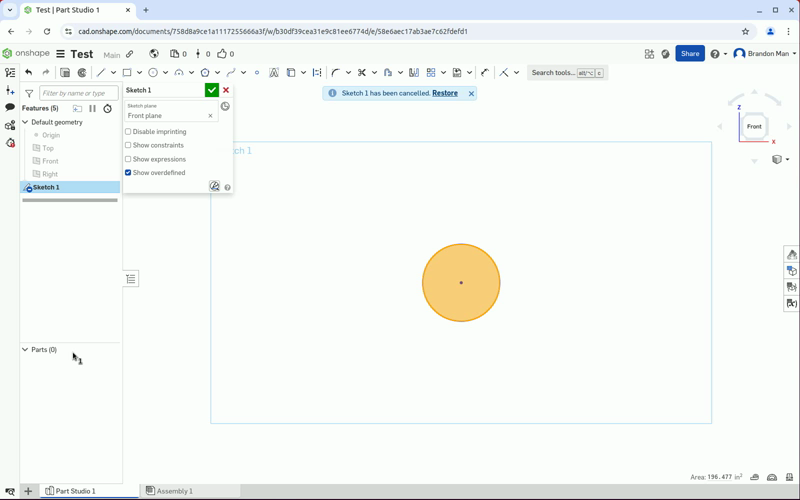
key(shift+y)
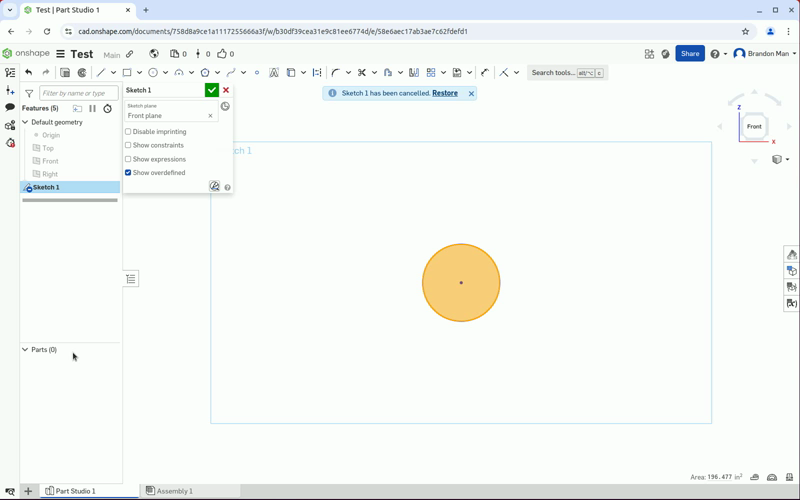
key(shift+e)
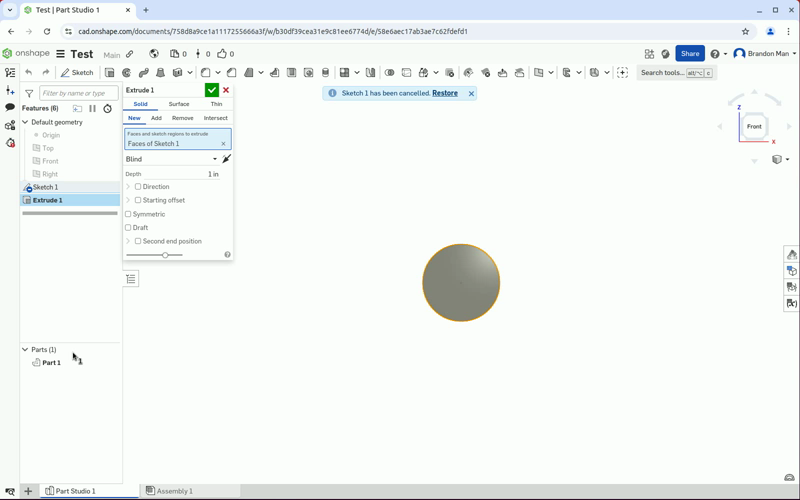
mouse_move(143, 106)
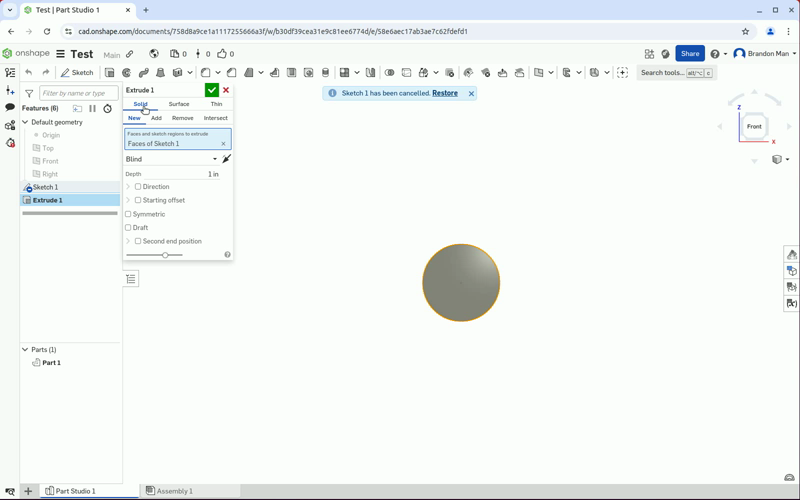
click(143, 106)
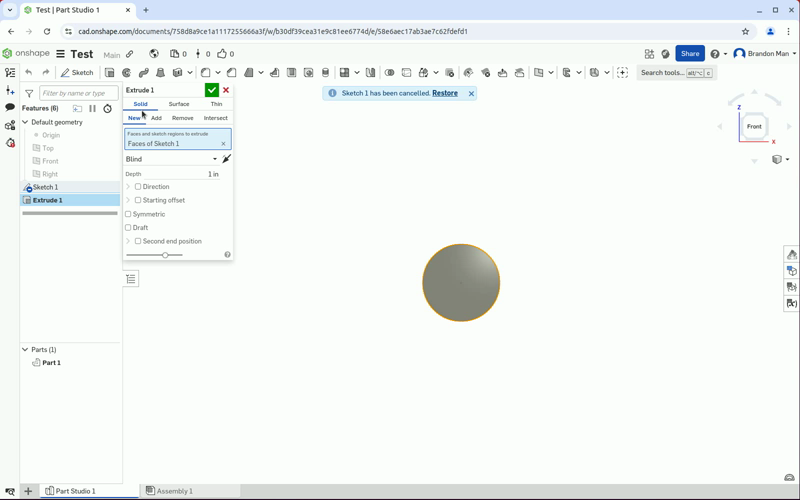
mouse_move(137, 120)
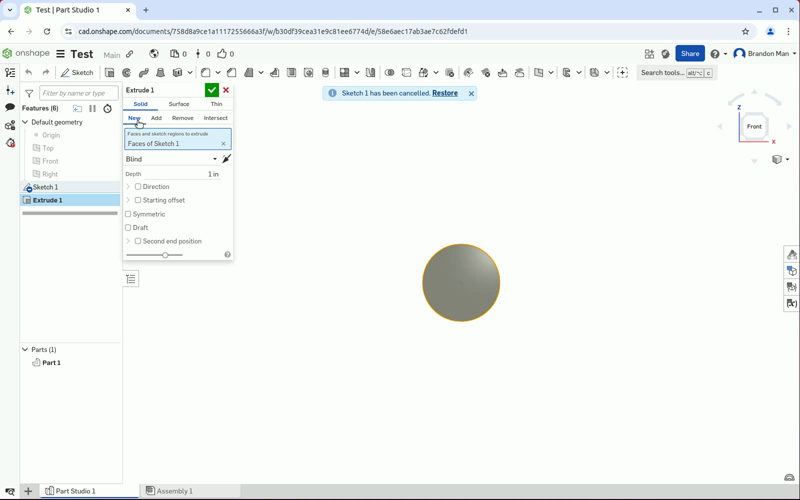
click(137, 120)
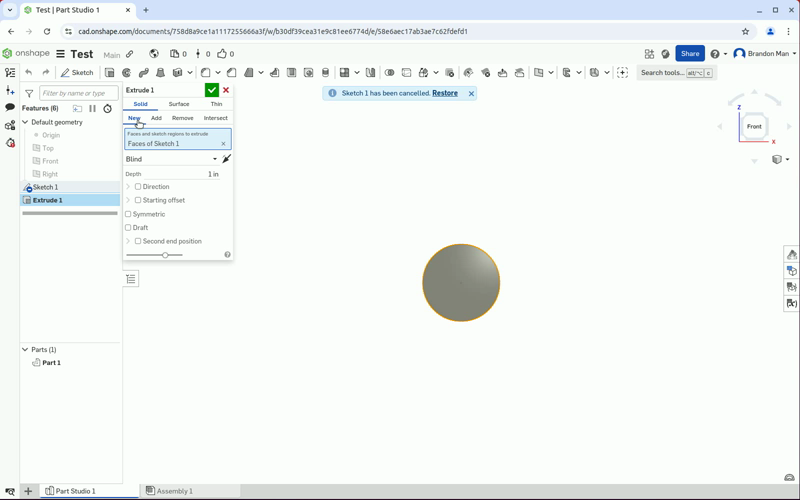
key(tab, 4)
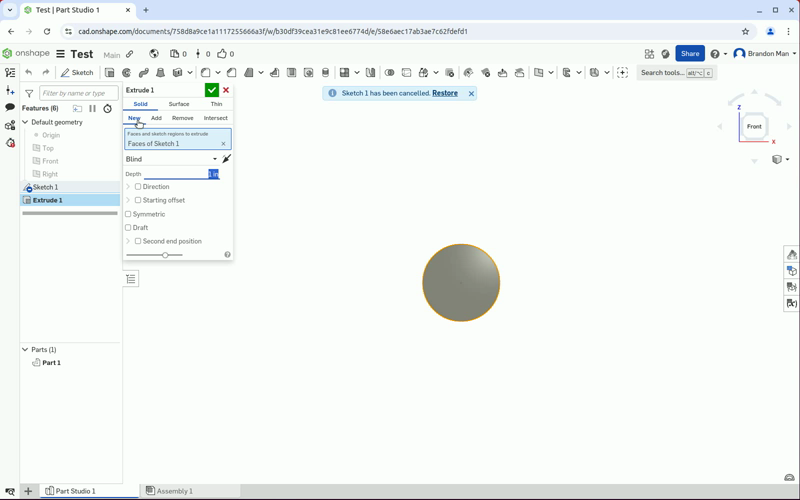
text(23.108)
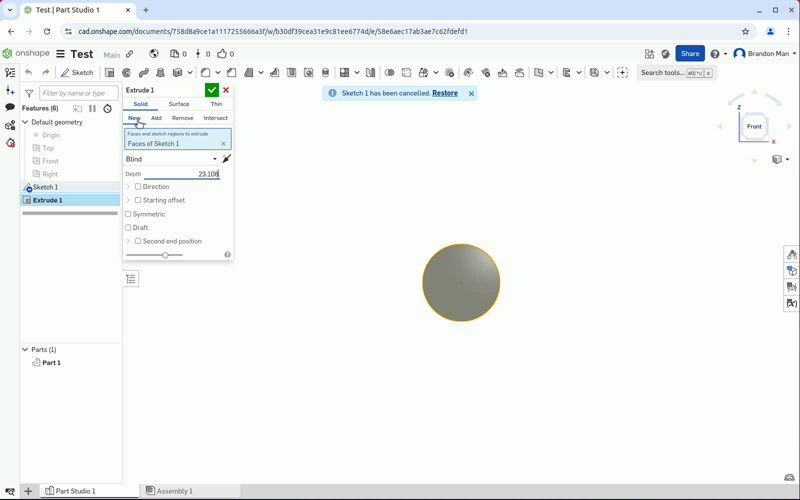
key(enter)
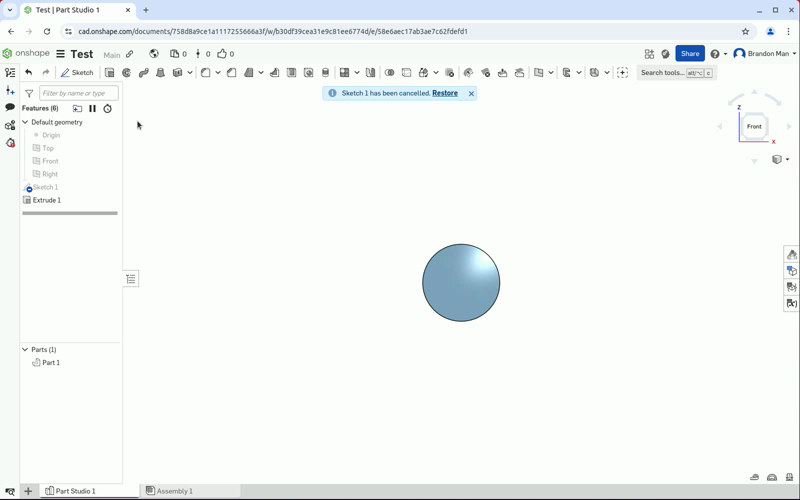
key(shift+h)
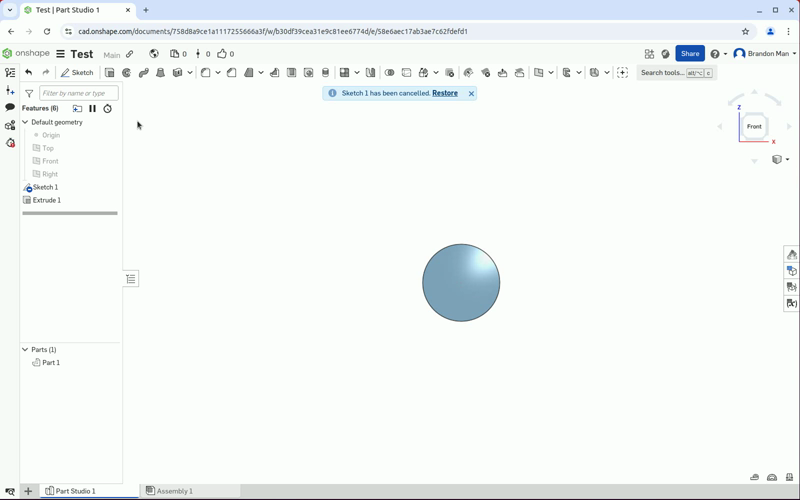
key(shift+h)
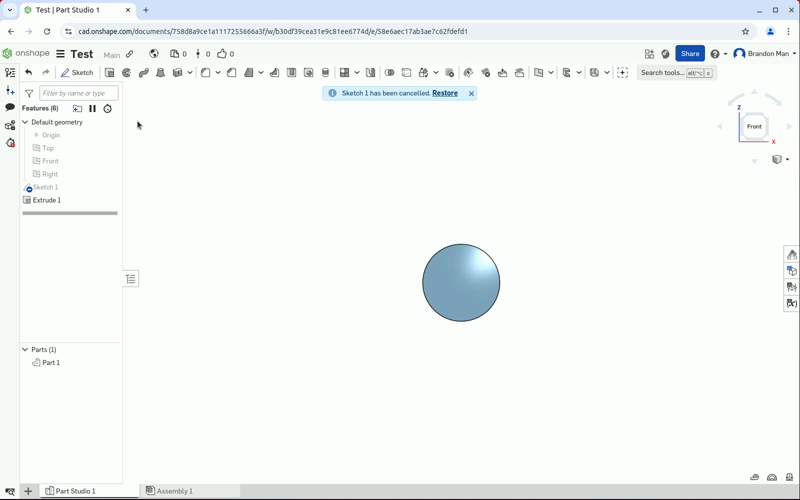
mouse_move(73, 189)
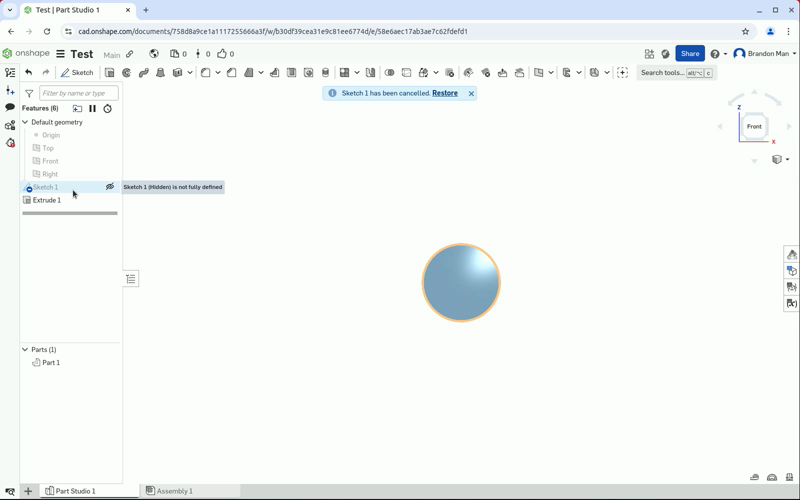
click(73, 189)
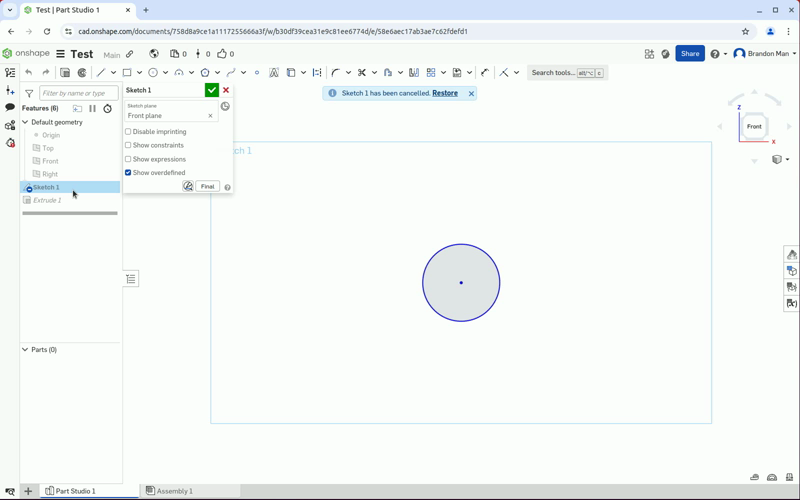
mouse_move(229, 92)
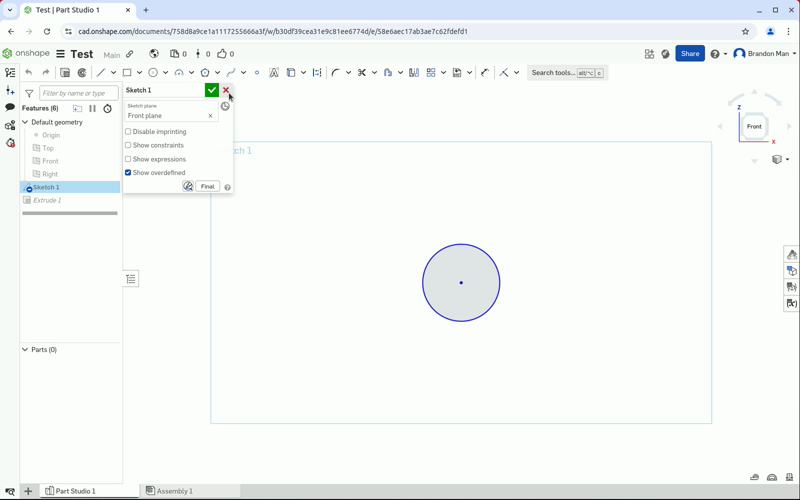
click(229, 92)
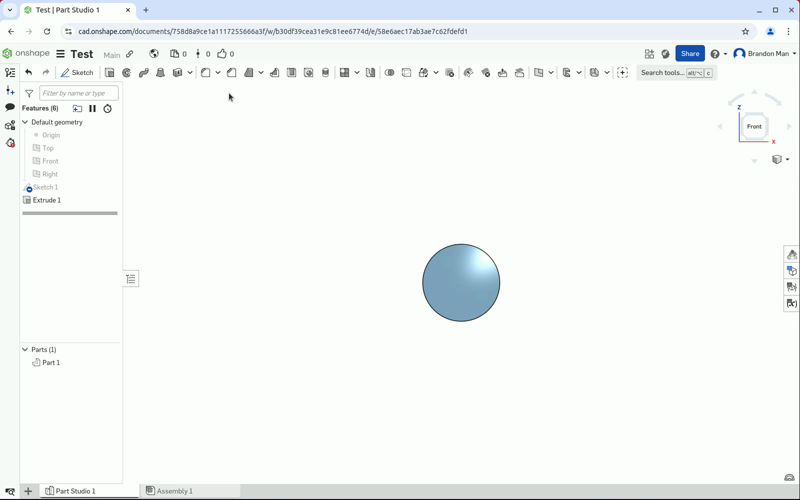
mouse_move(541, 75)
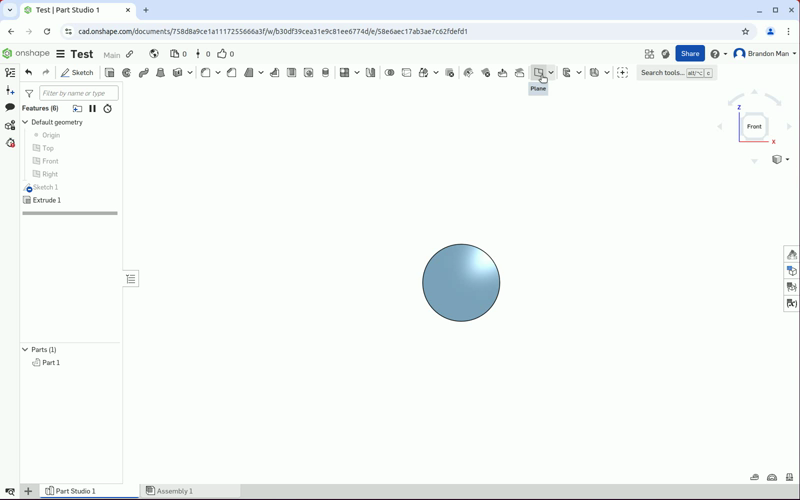
click(541, 75)
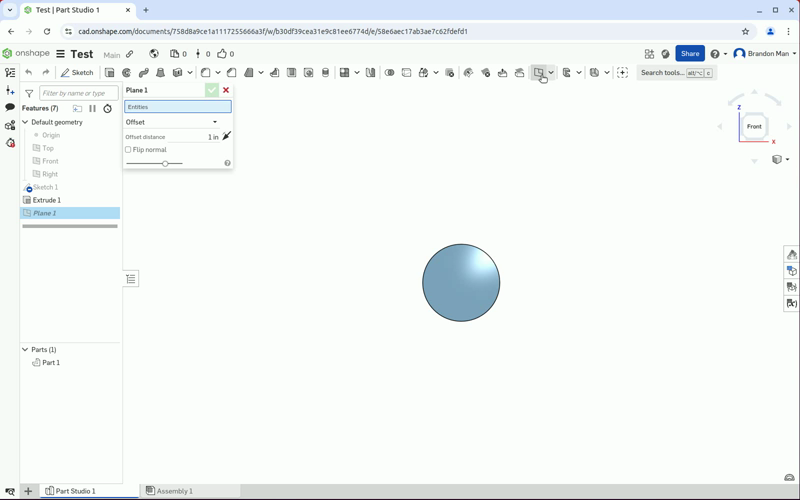
mouse_move(73, 163)
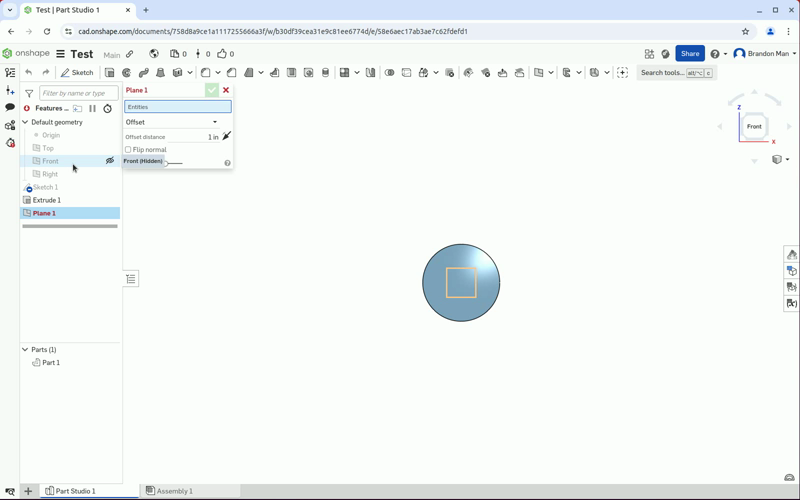
click(73, 163)
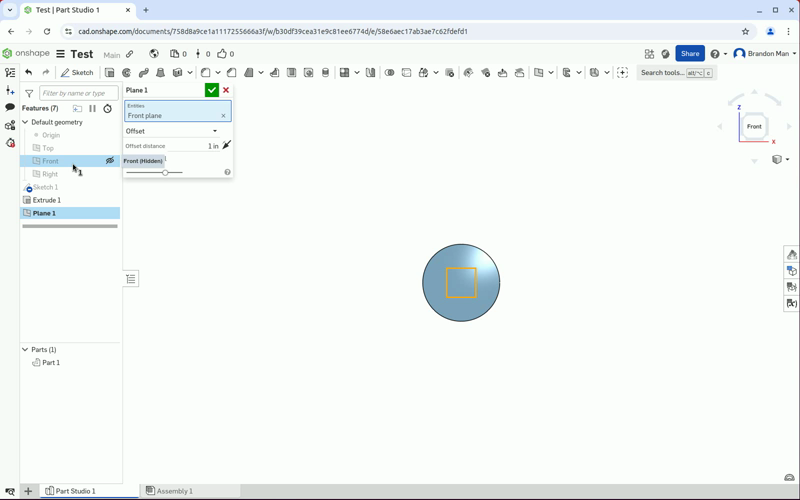
key(tab, 2)
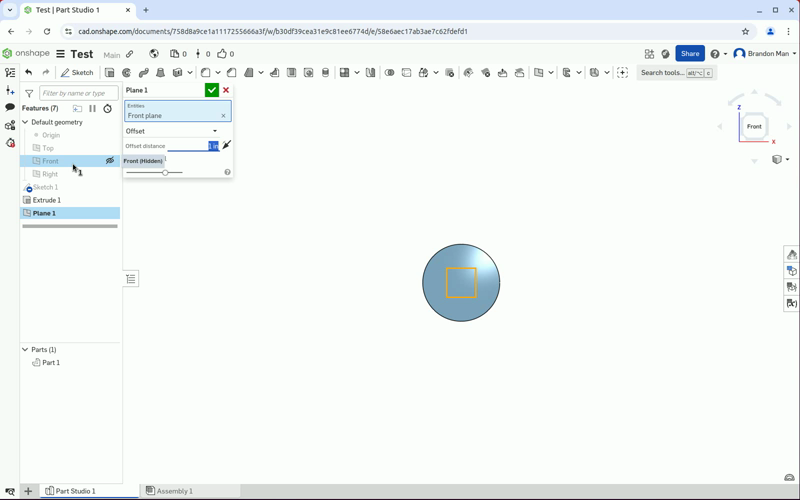
text(23.108)
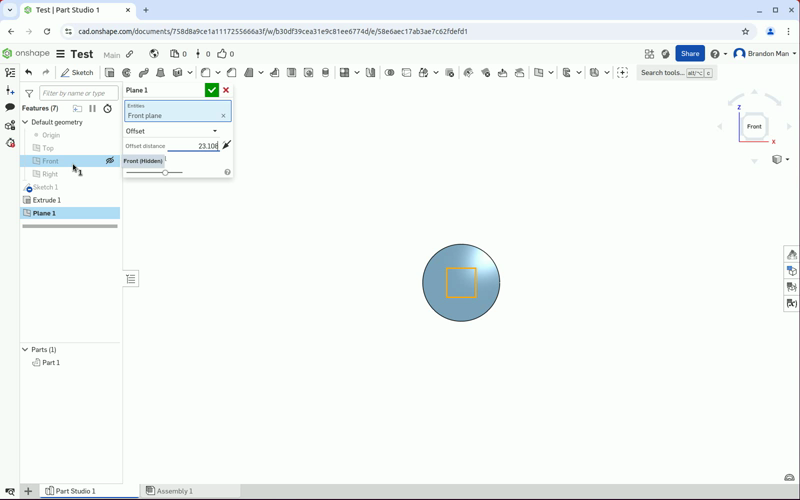
key(enter, 2)
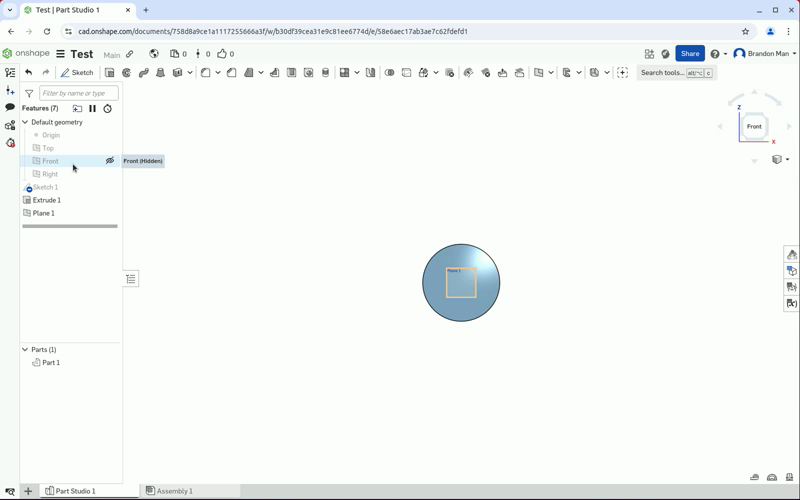
key(shift+s)
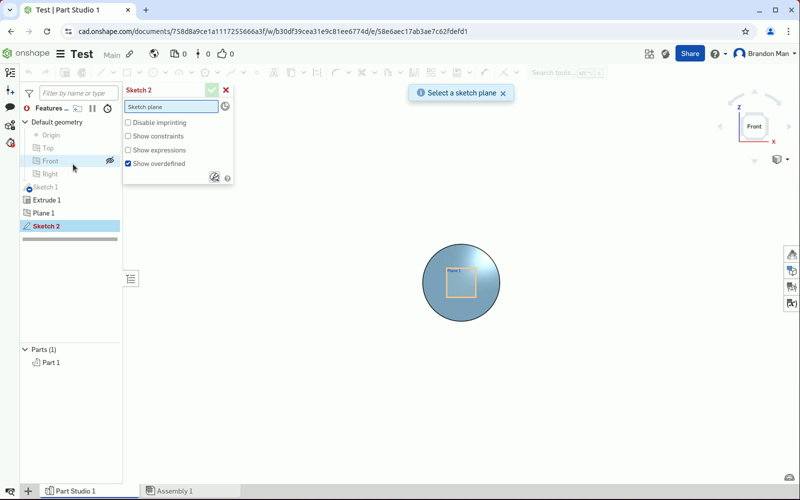
mouse_move(73, 215)
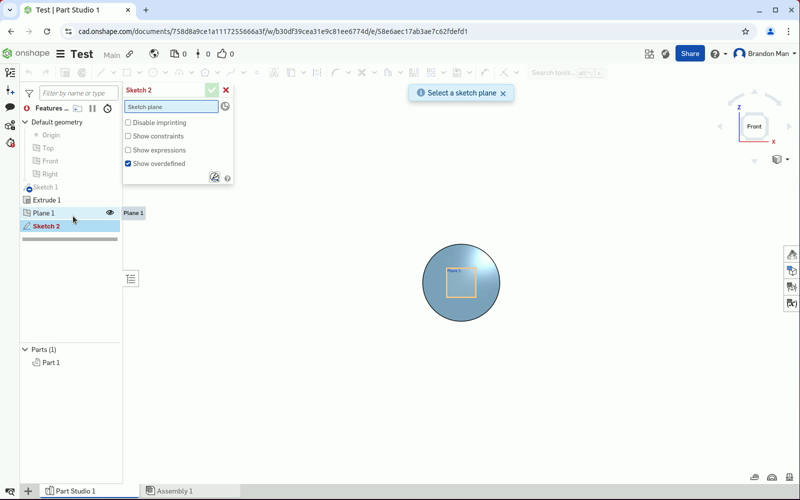
click(73, 215)
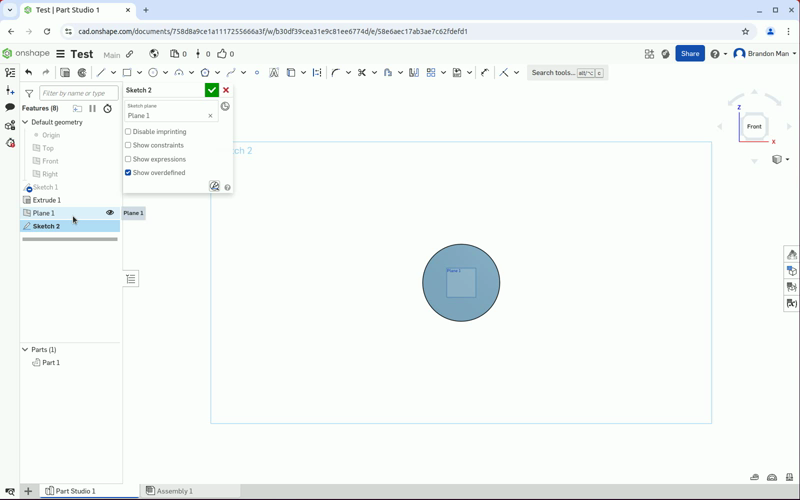
mouse_move(73, 352)
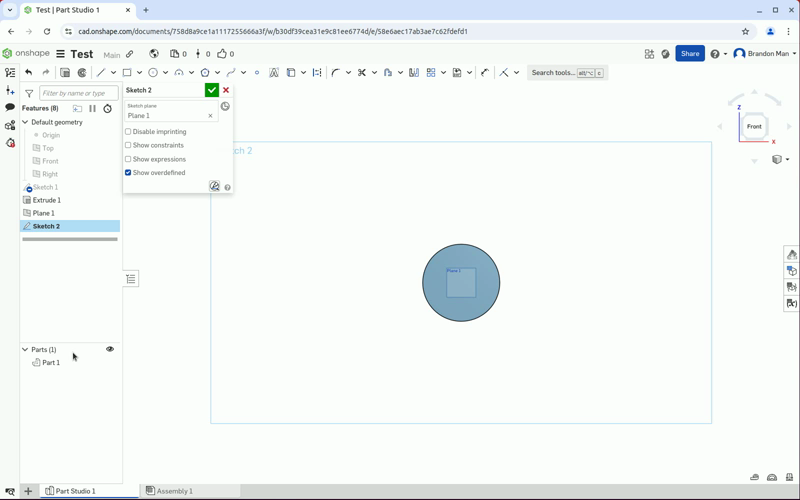
key(y)
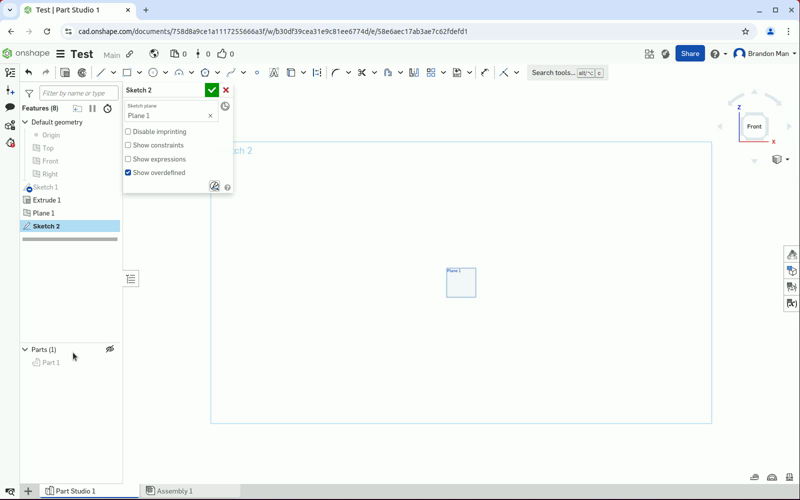
key(c)
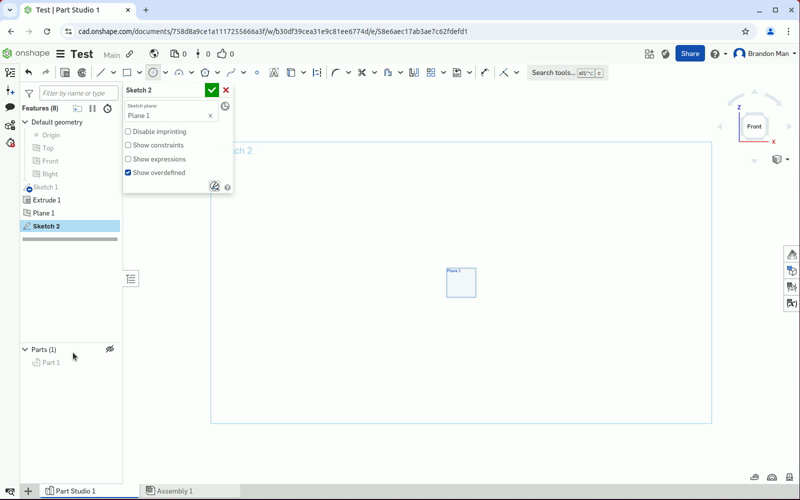
key_down(shift)
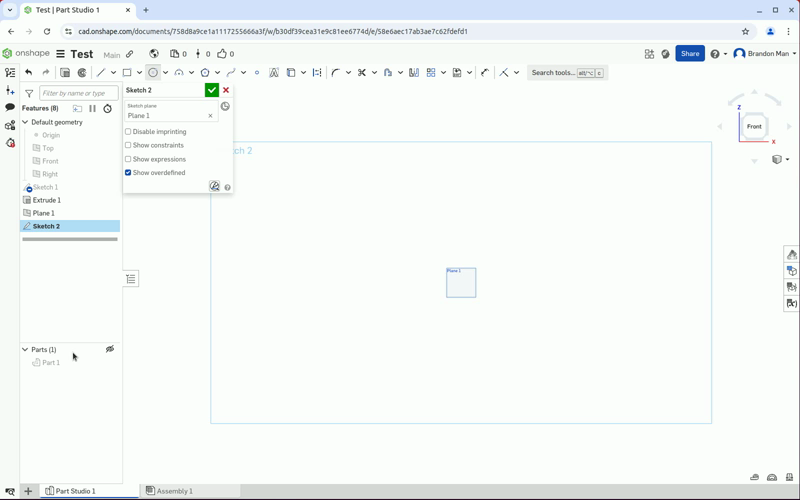
mouse_move(460, 282)
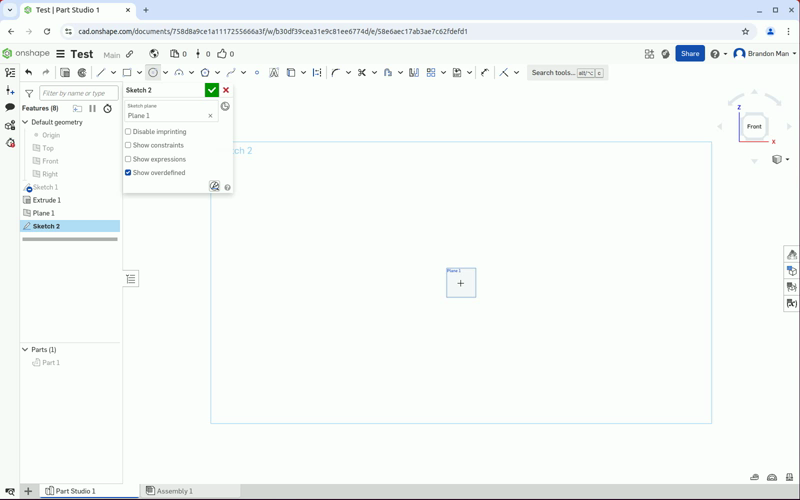
click(460, 282)
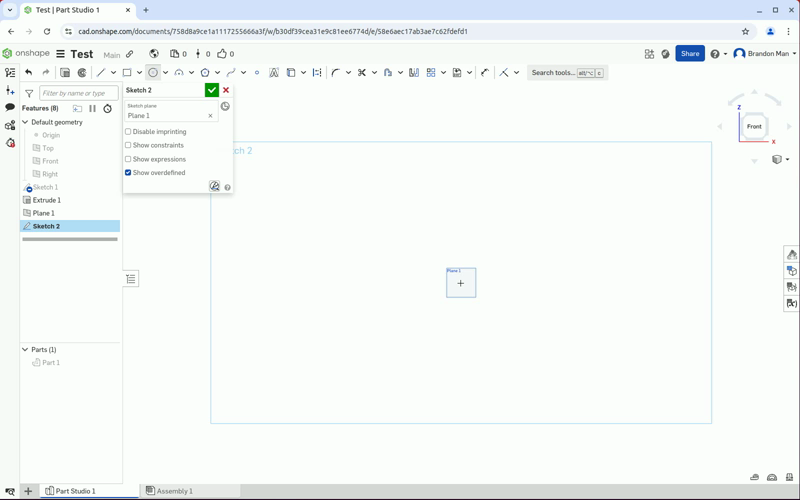
key_up(shift)
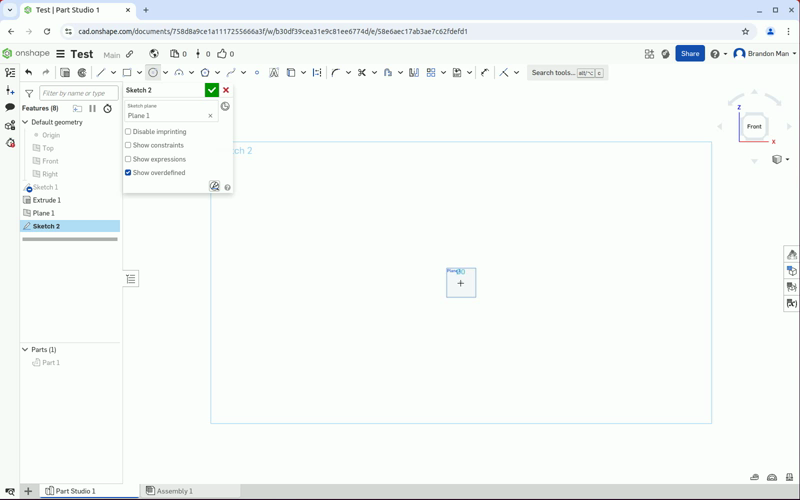
mouse_move(493, 282)
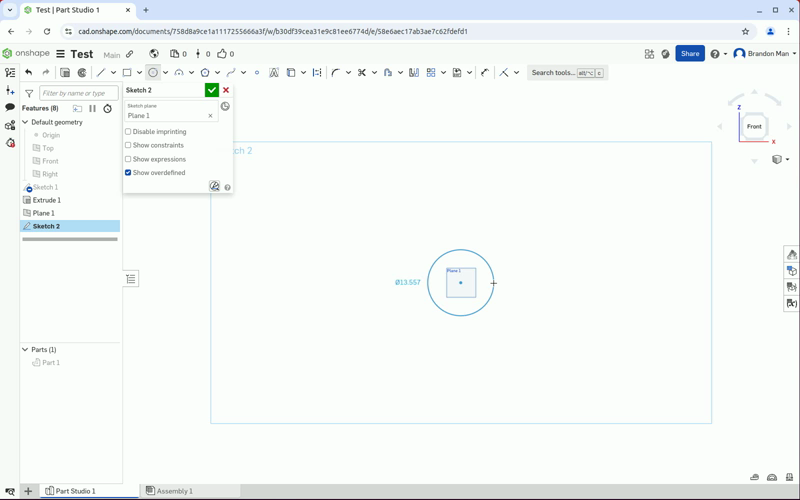
click(493, 282)
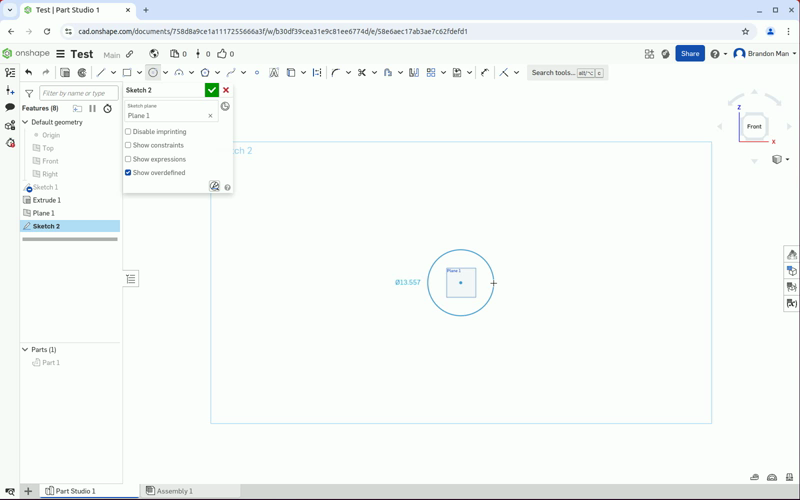
key(esc)
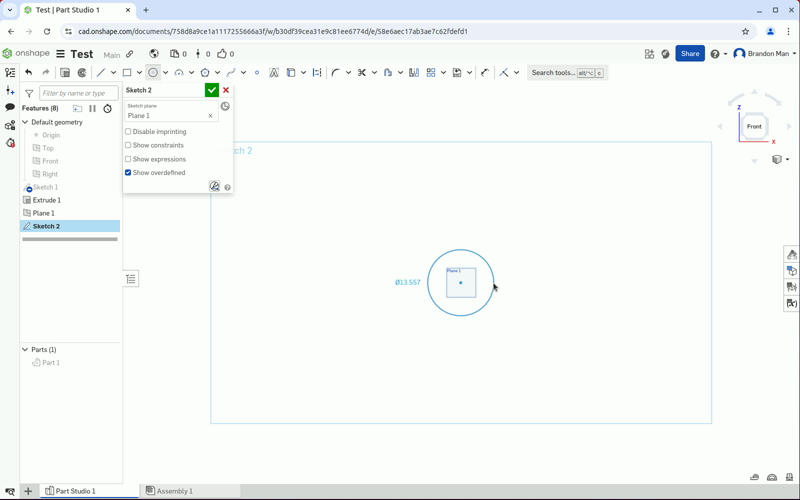
mouse_move(445, 299)
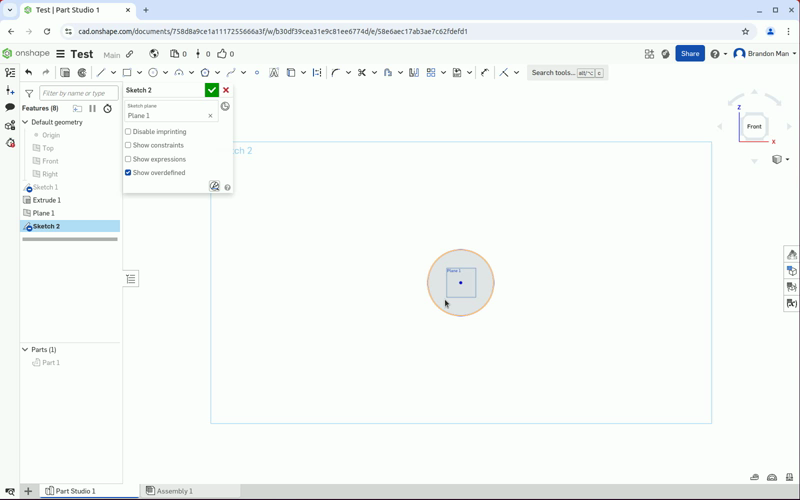
click(445, 299)
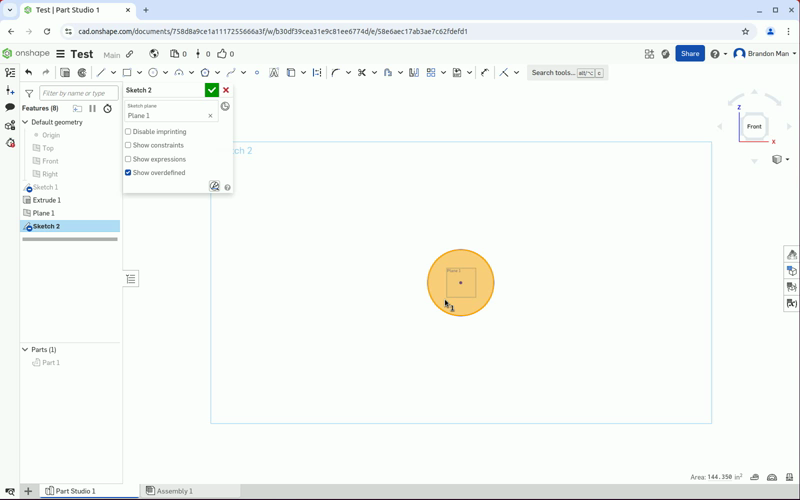
mouse_move(73, 352)
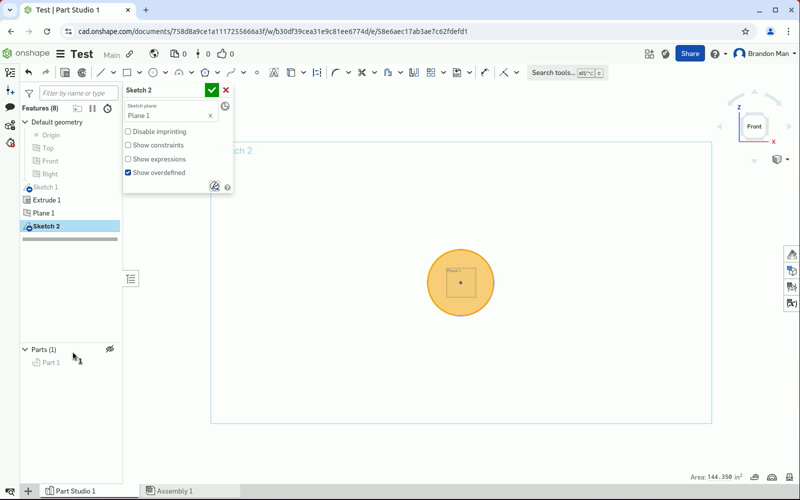
key(shift+y)
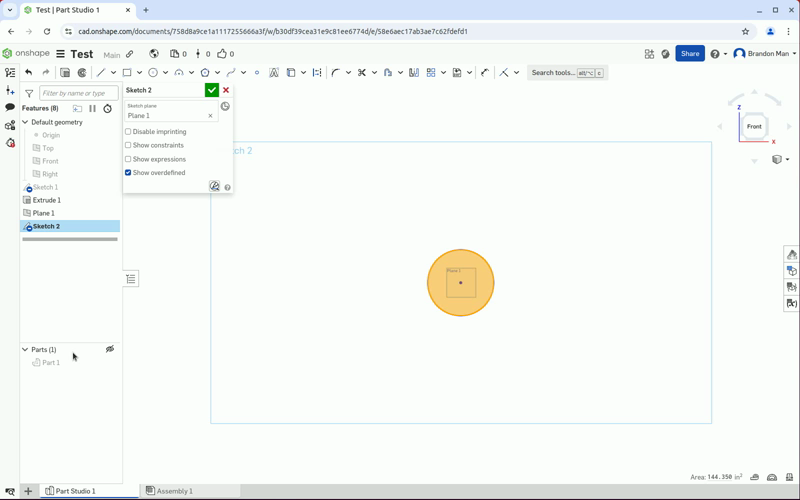
key(shift+e)
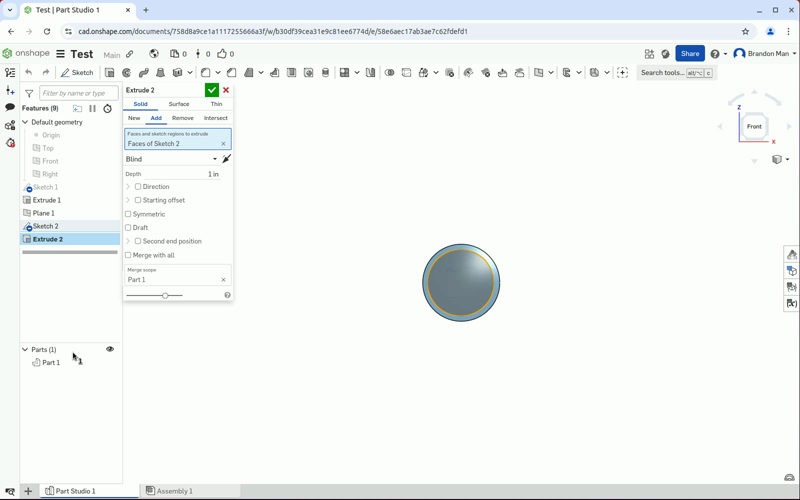
mouse_move(143, 106)
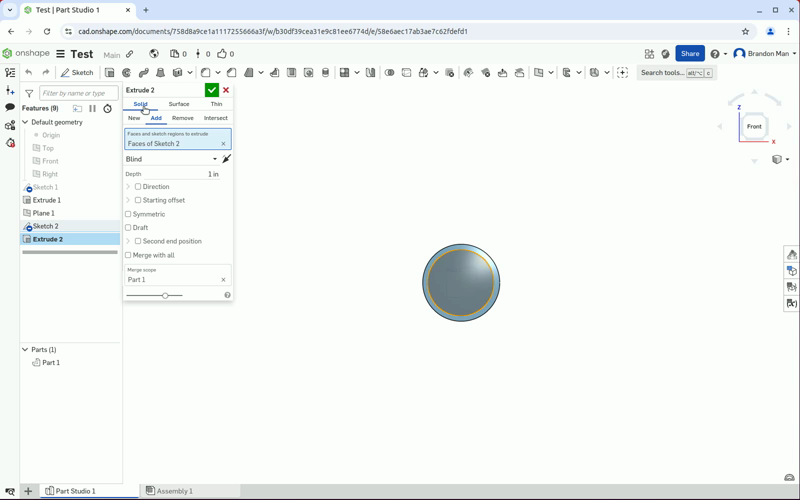
click(143, 106)
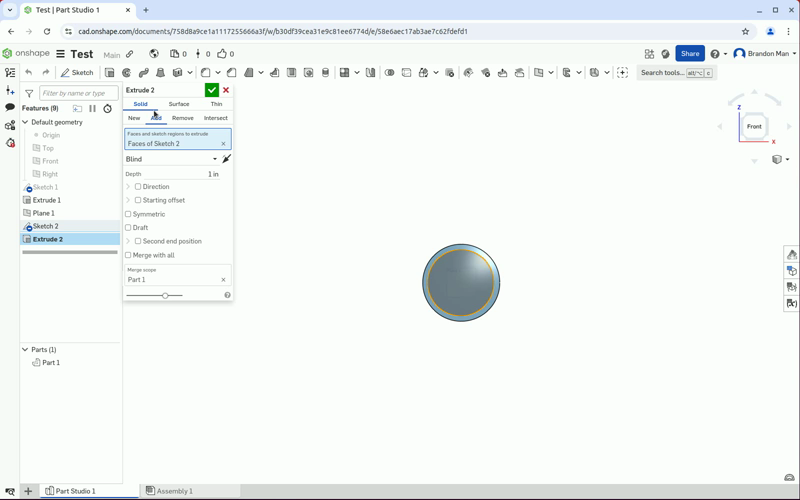
mouse_move(186, 120)
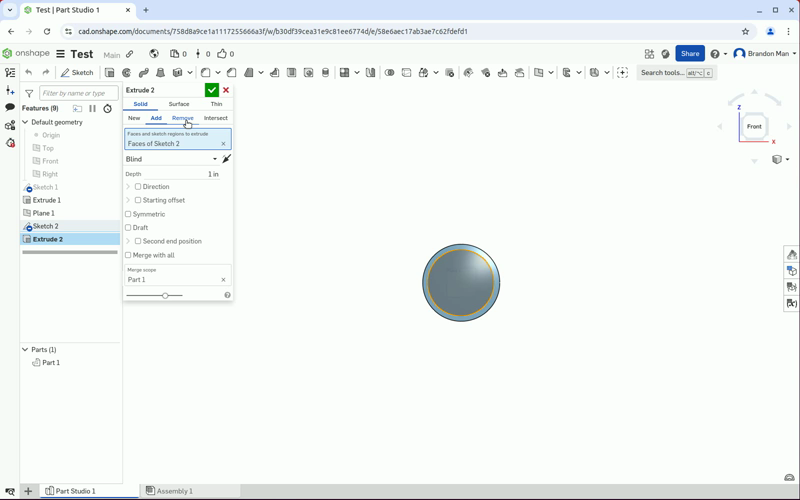
click(186, 120)
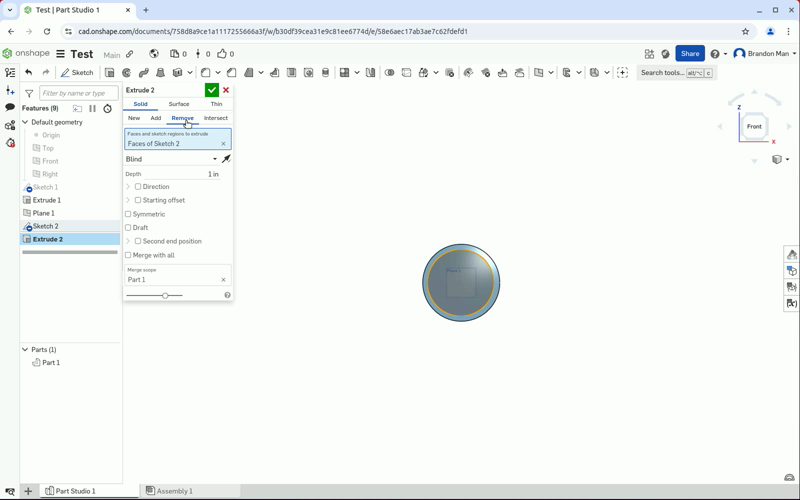
key(tab, 4)
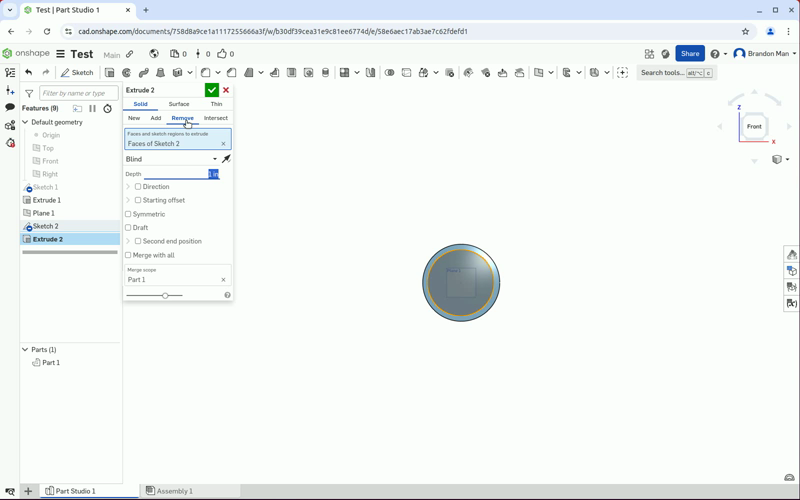
text(19.257)
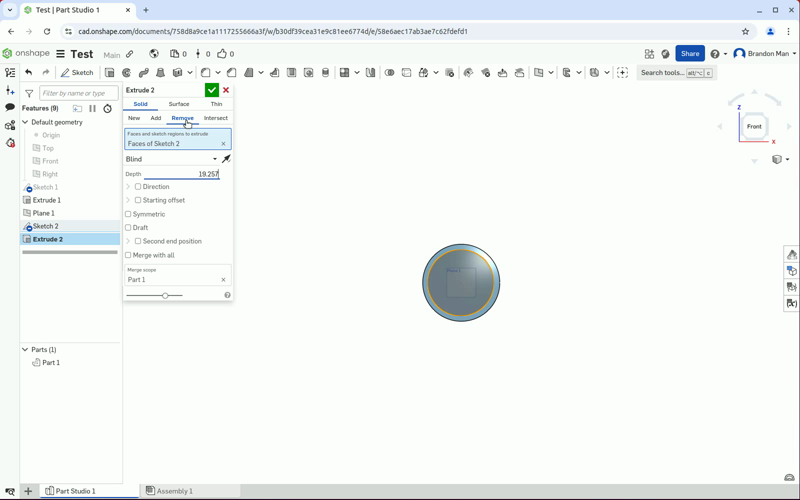
key(tab, 6)
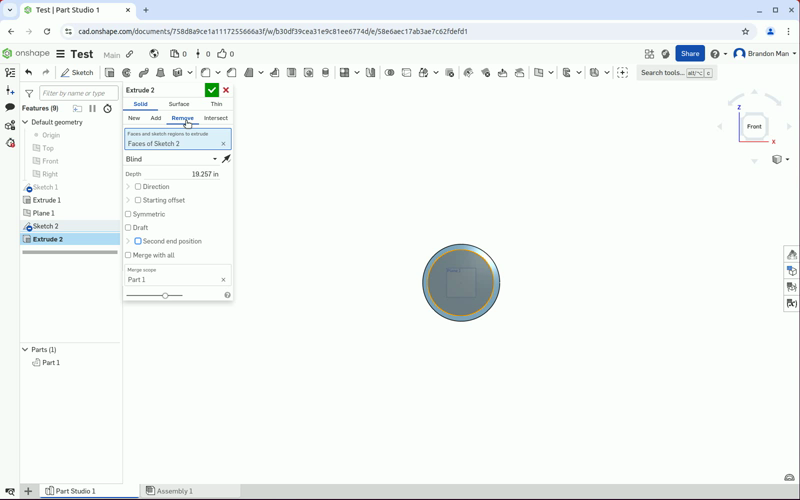
key(space)
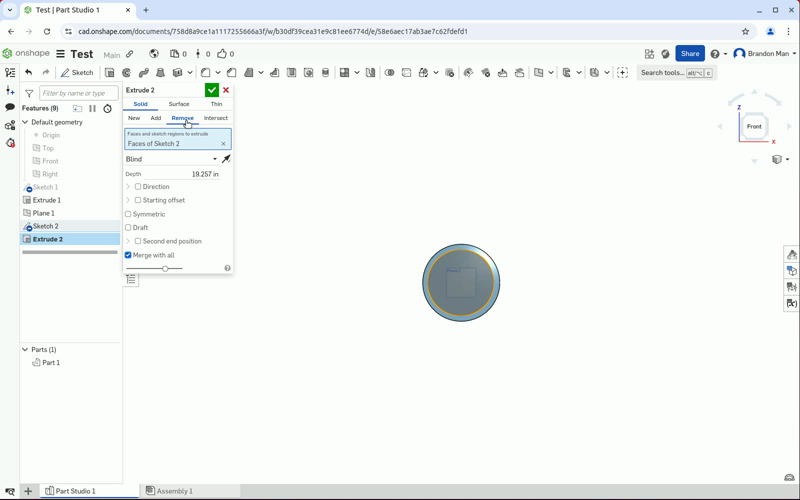
key(enter)
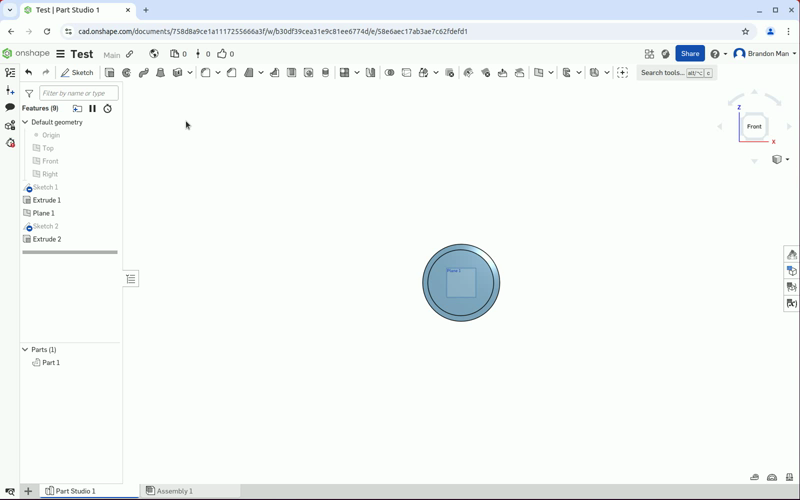
key(shift+h)
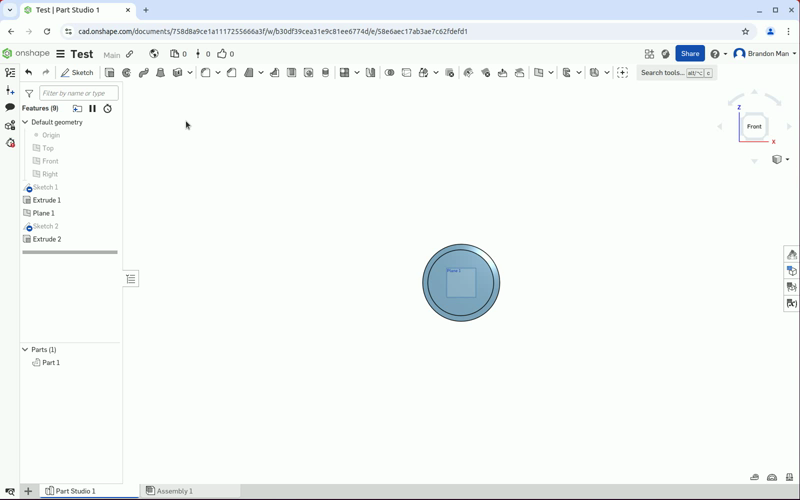
key(shift+h)
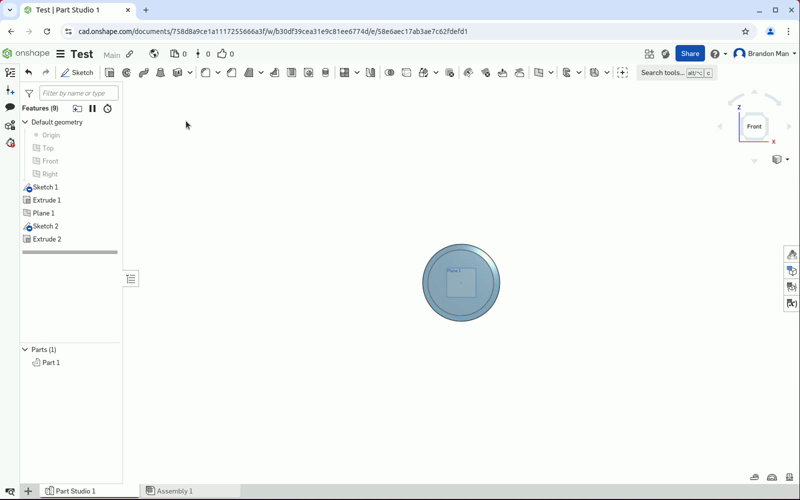
key(shift+7)
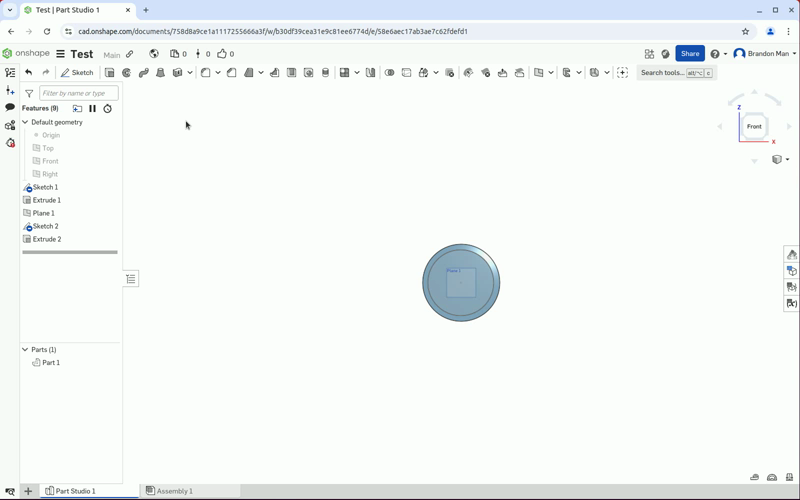
key(left, 2)
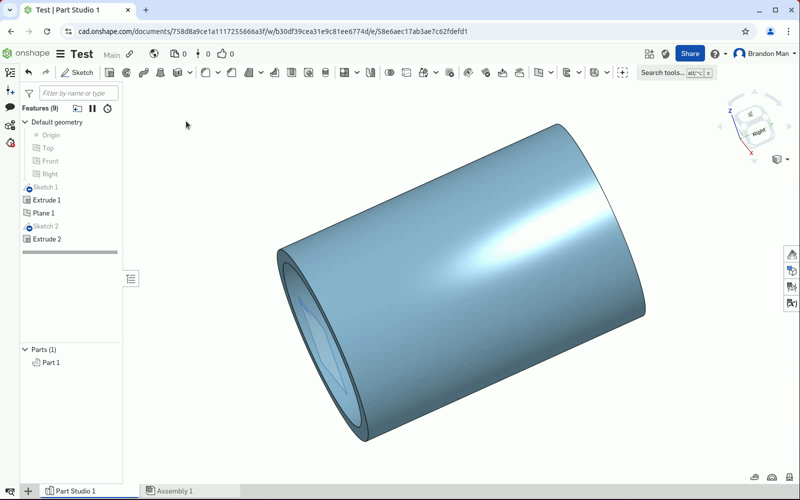
key(down, 2)
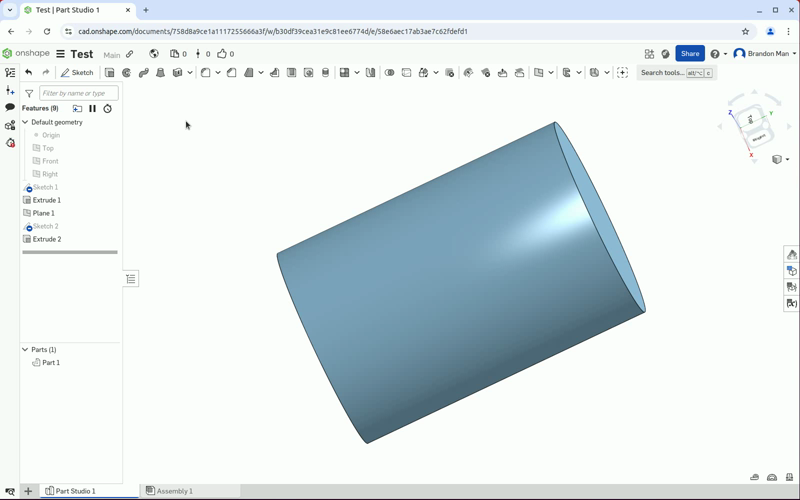
key(up, 2)
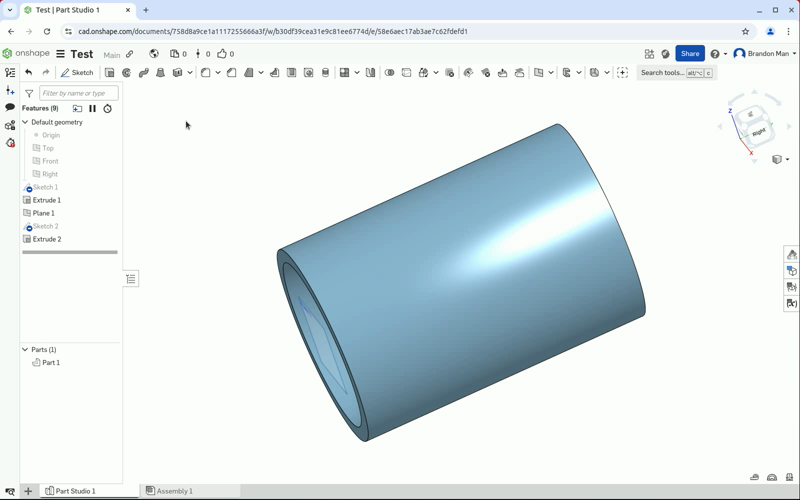
key(right, 2)
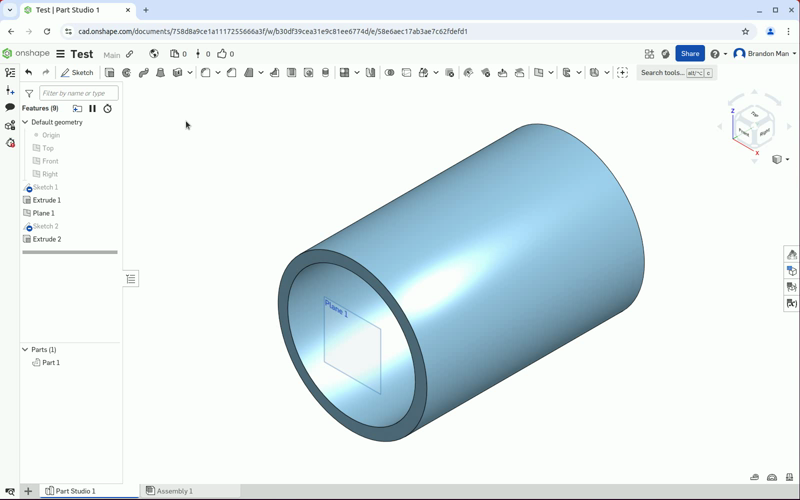
mouse_move(73, 189)
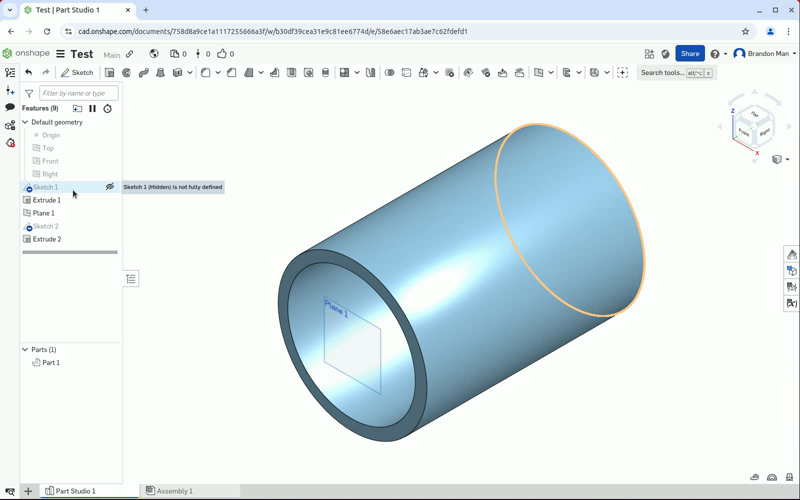
click(73, 189)